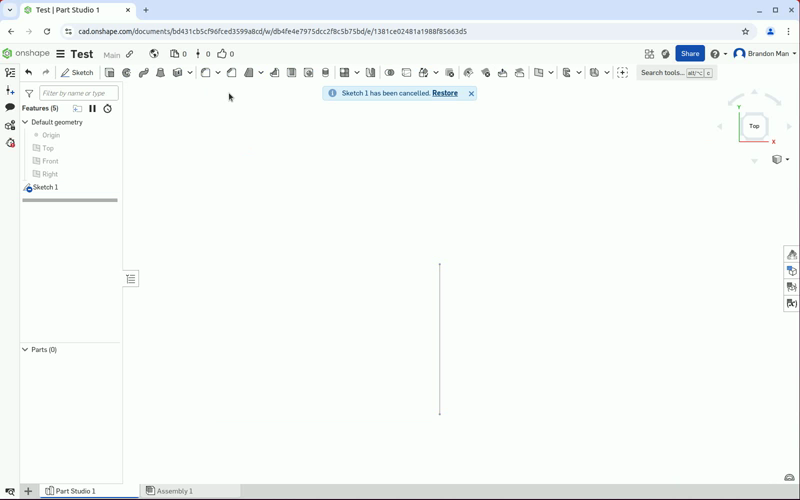
key(shift+h)
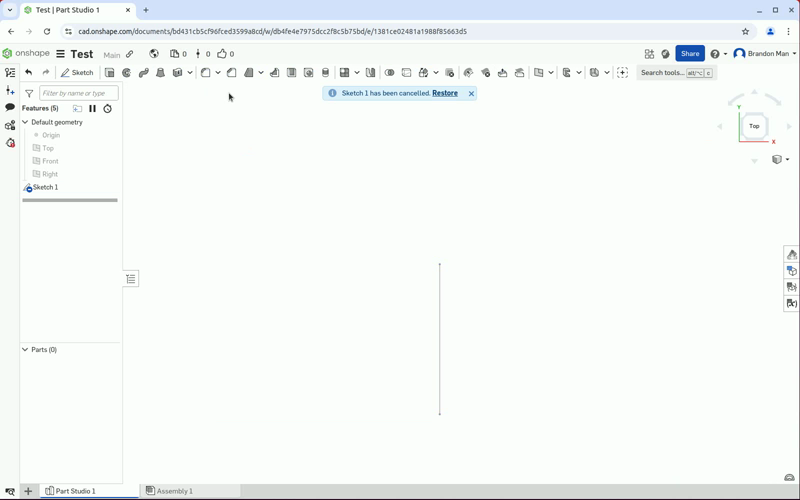
key(shift+s)
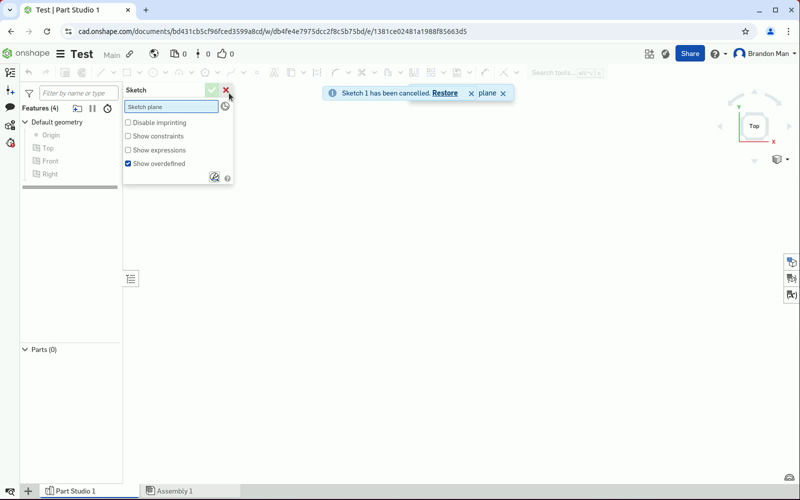
mouse_move(73, 150)
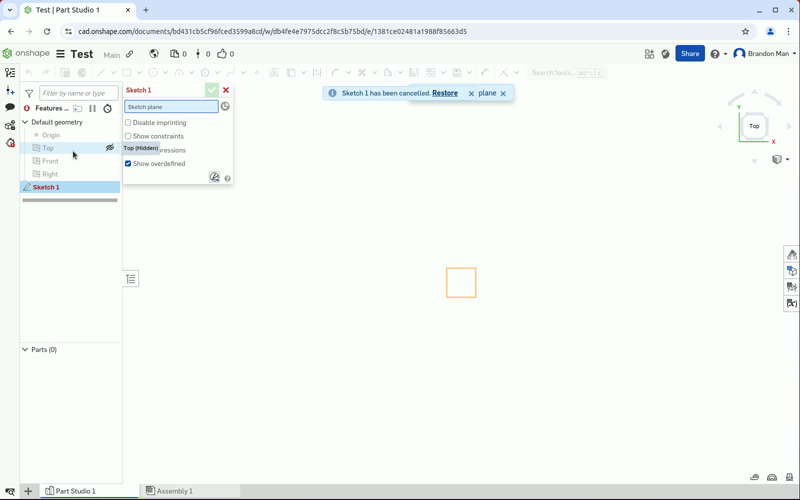
click(73, 150)
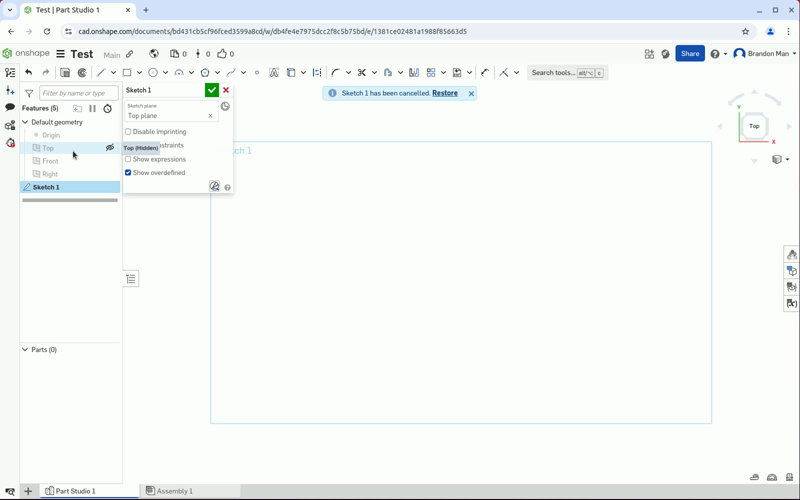
mouse_move(73, 352)
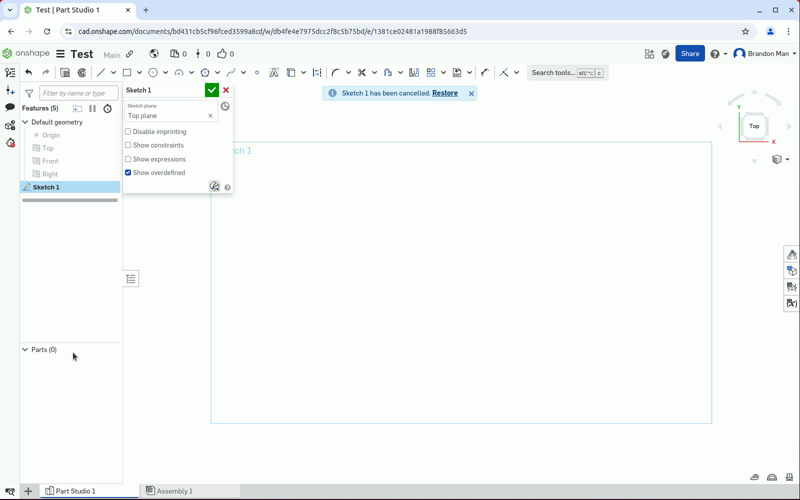
key(y)
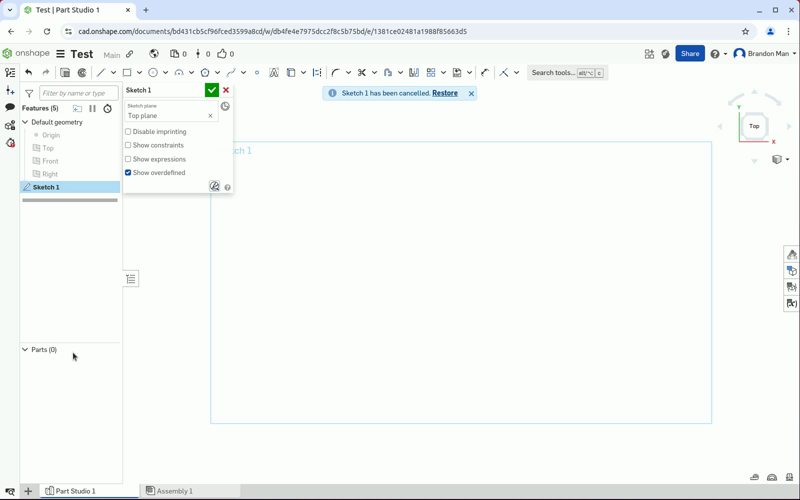
key(c)
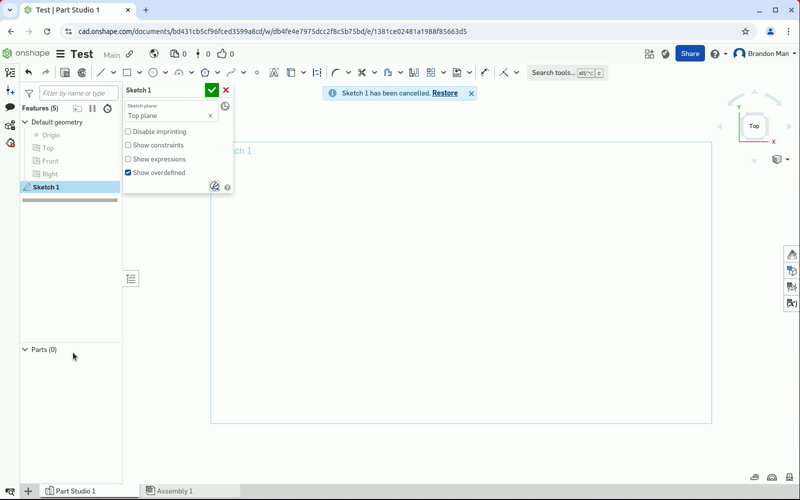
key_down(shift)
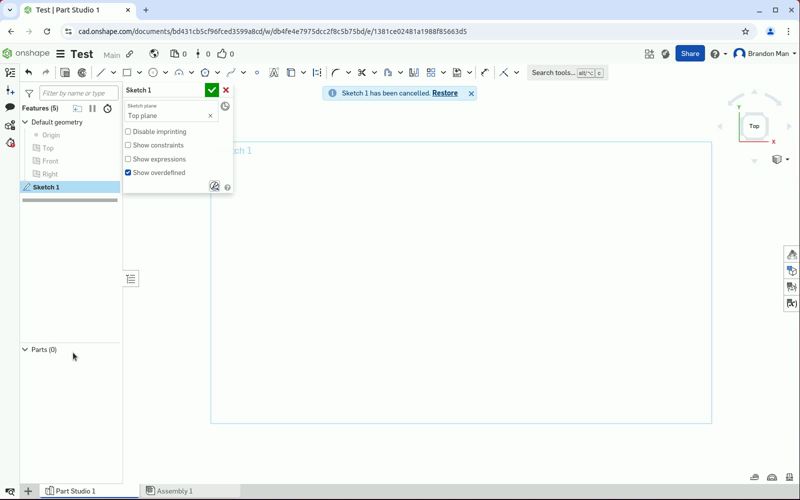
mouse_move(461, 282)
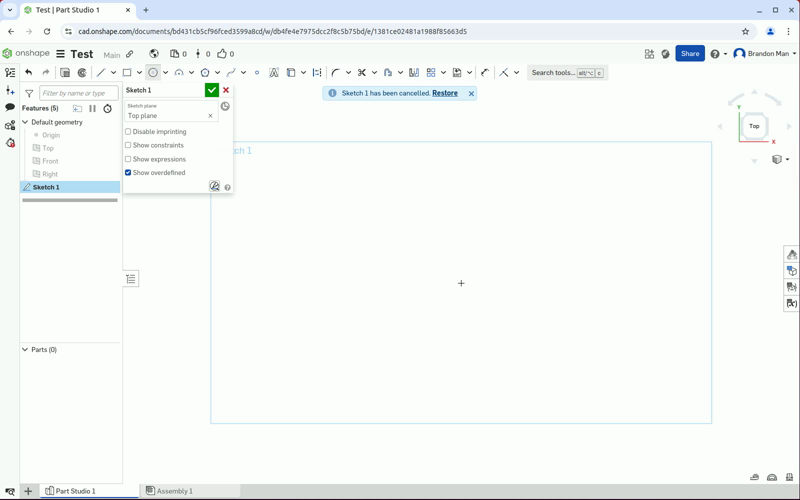
click(461, 282)
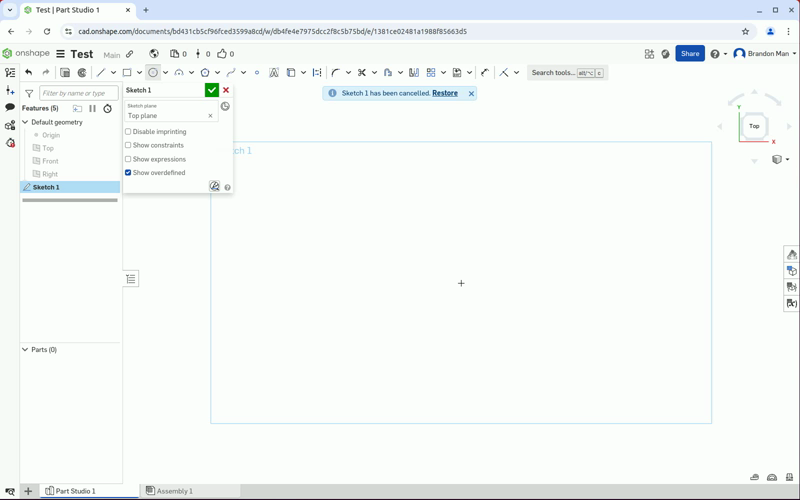
key_up(shift)
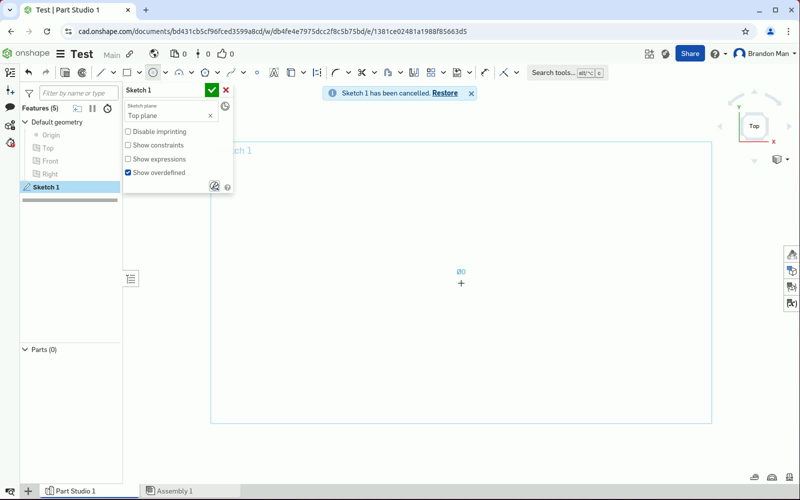
mouse_move(526, 282)
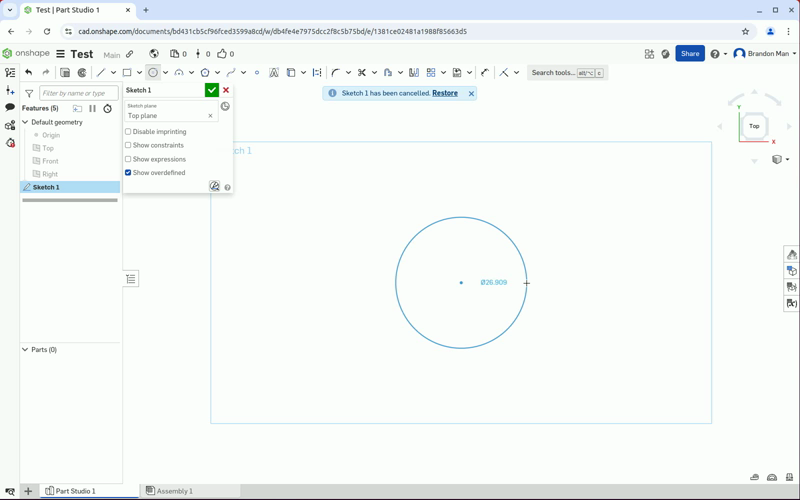
click(526, 282)
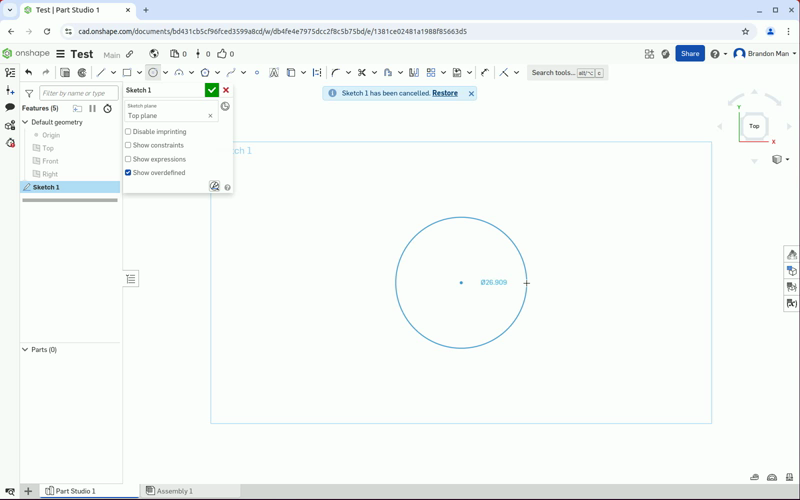
key(esc)
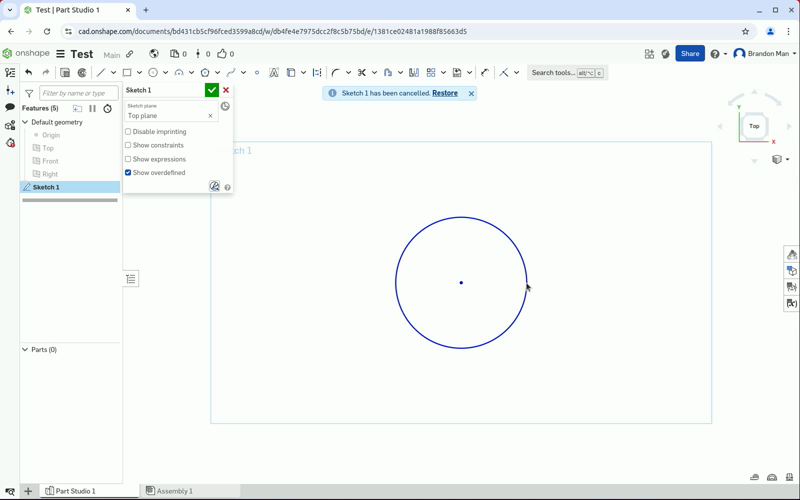
key(c)
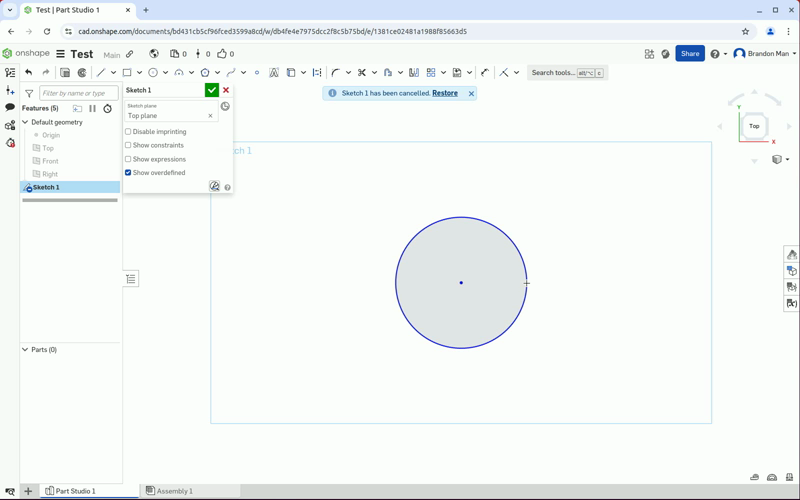
key_down(shift)
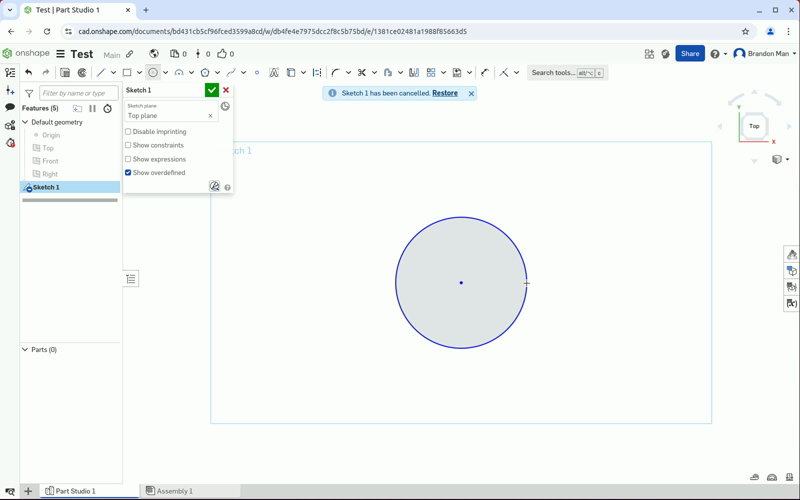
mouse_move(461, 282)
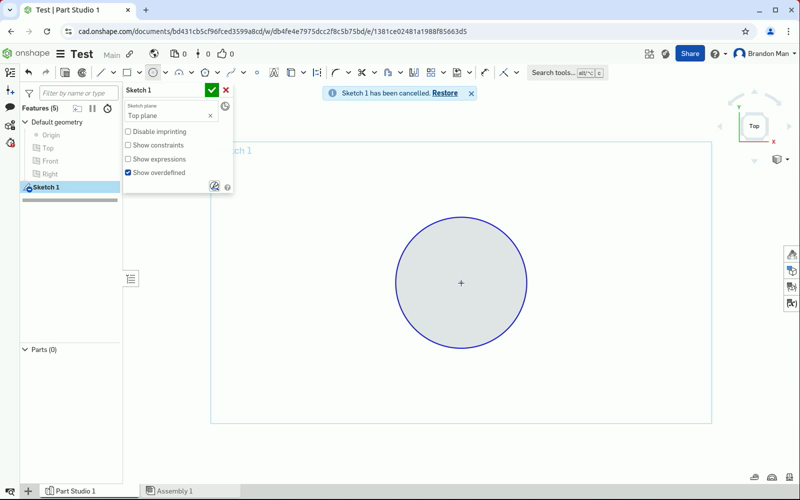
click(461, 282)
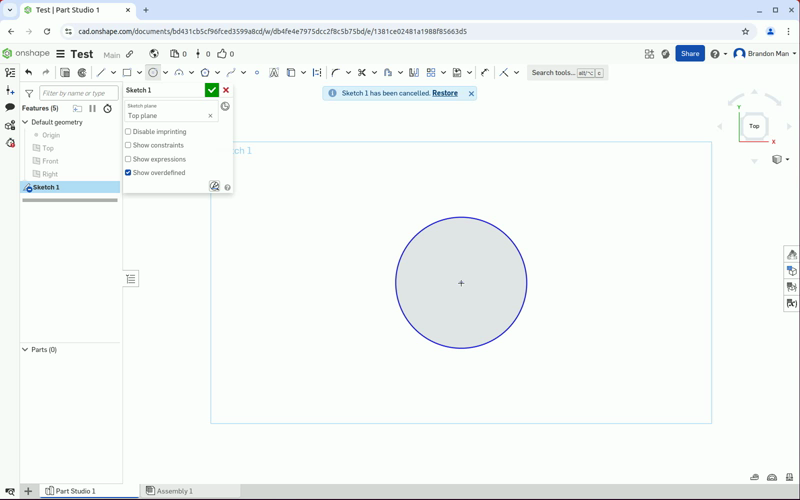
key_up(shift)
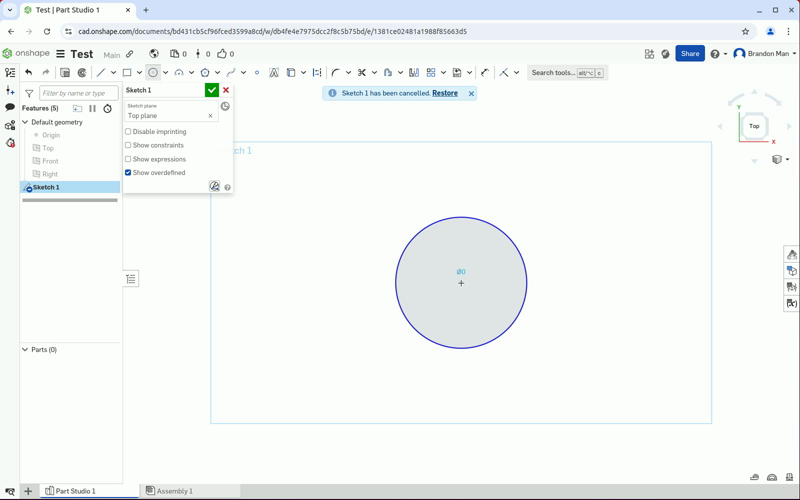
mouse_move(510, 282)
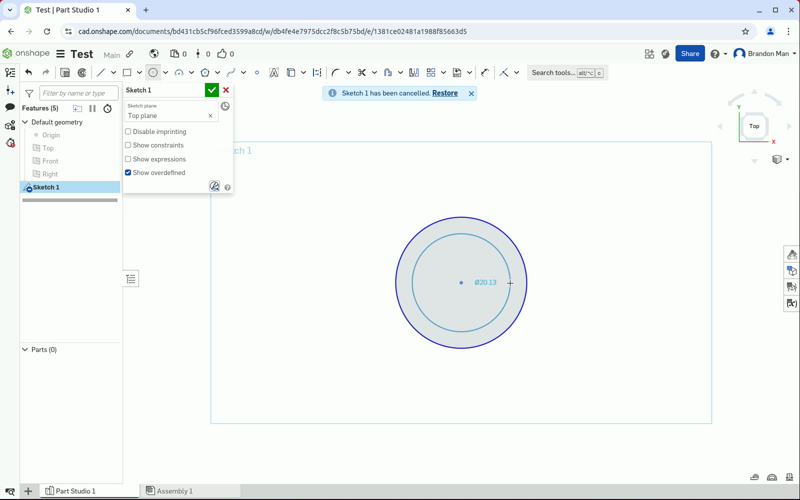
click(510, 282)
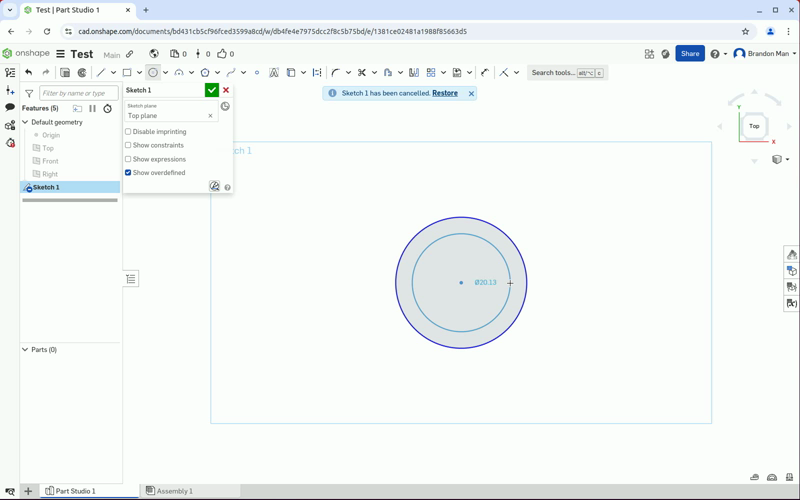
key(esc)
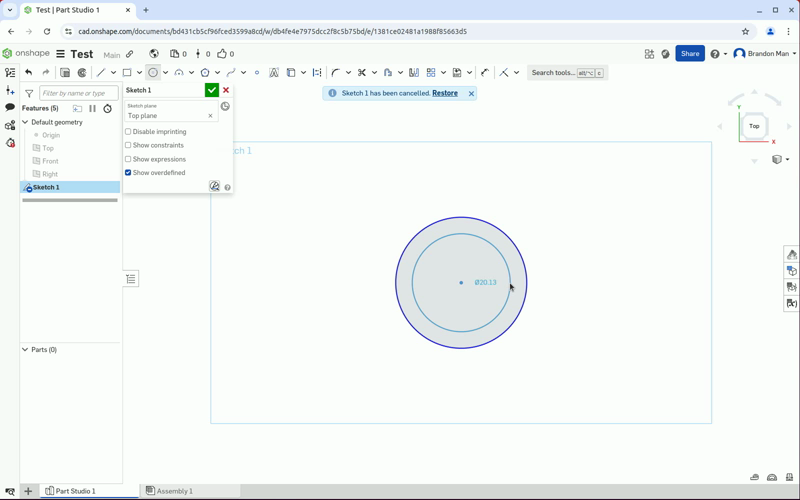
mouse_move(459, 343)
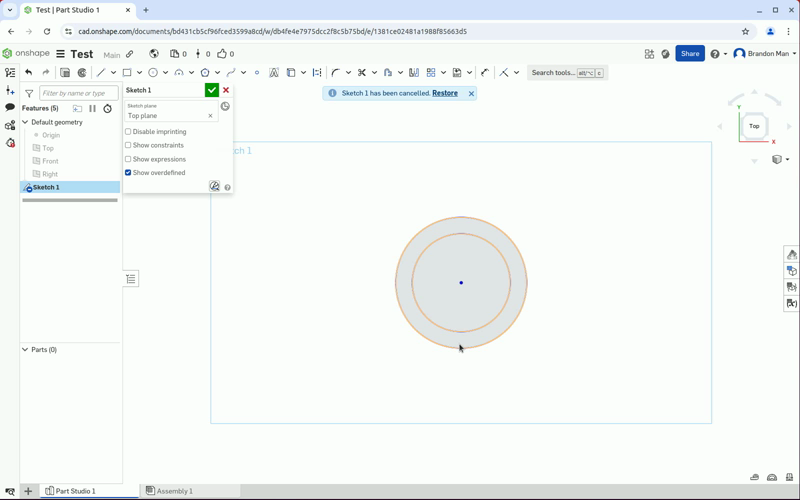
click(459, 343)
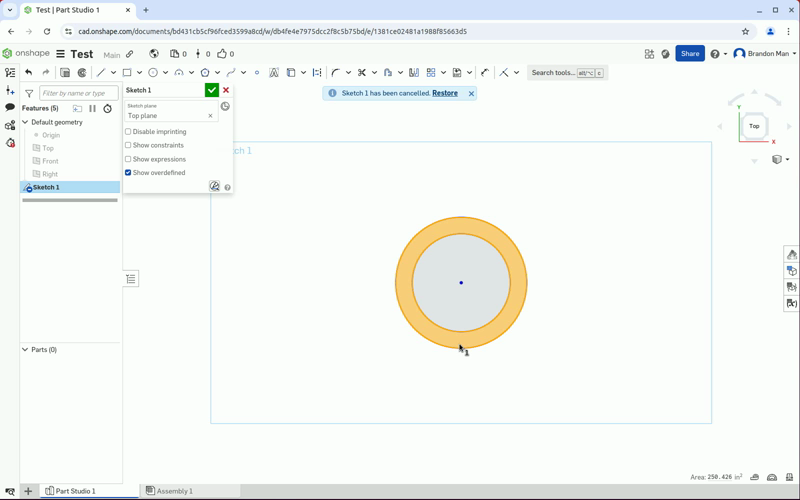
mouse_move(73, 352)
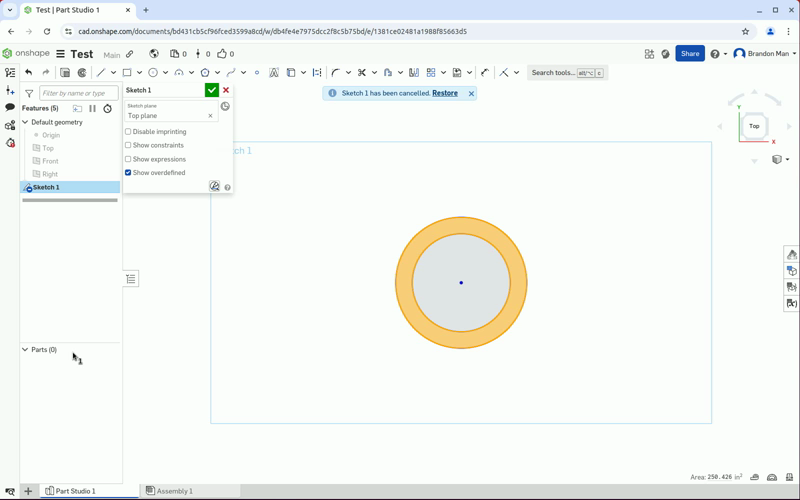
key(shift+y)
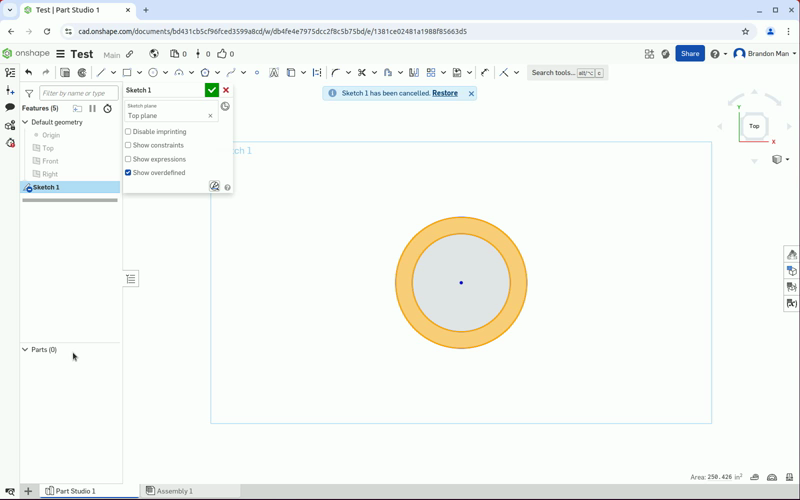
key(shift+e)
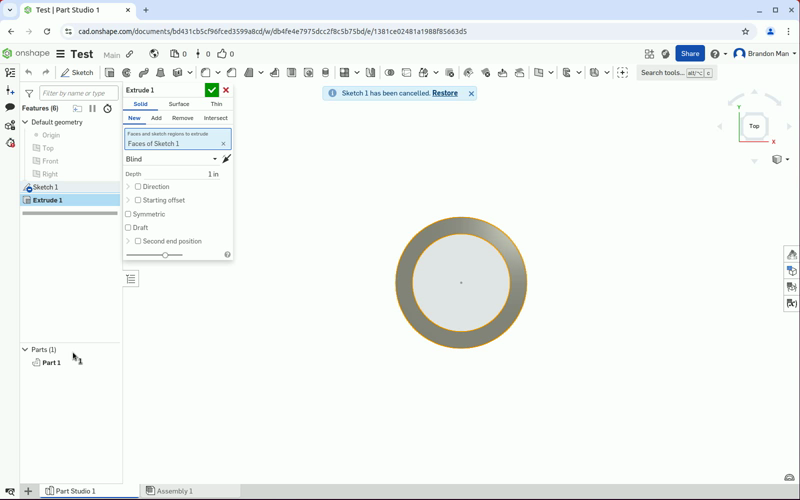
mouse_move(143, 106)
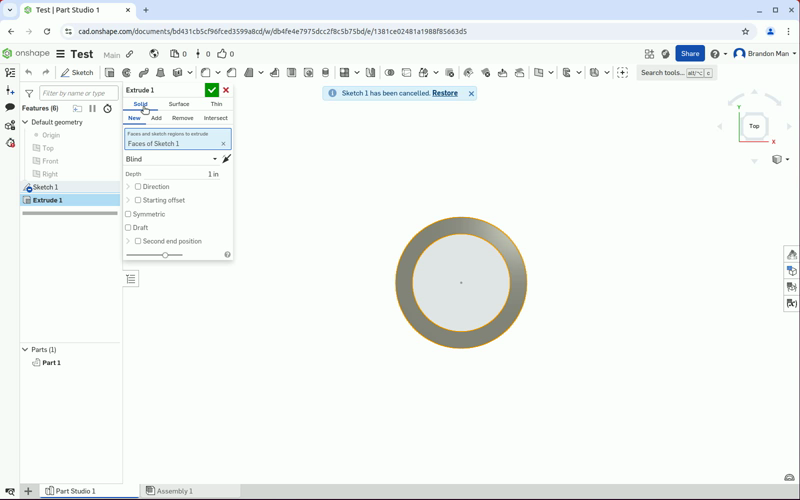
click(143, 106)
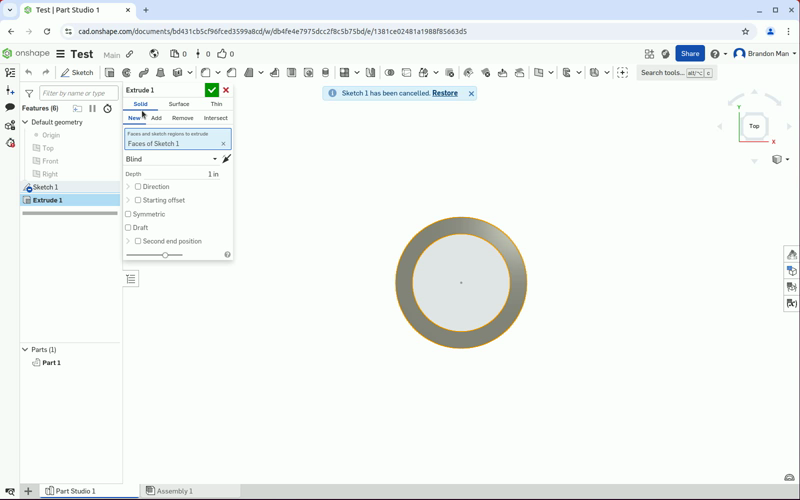
mouse_move(137, 120)
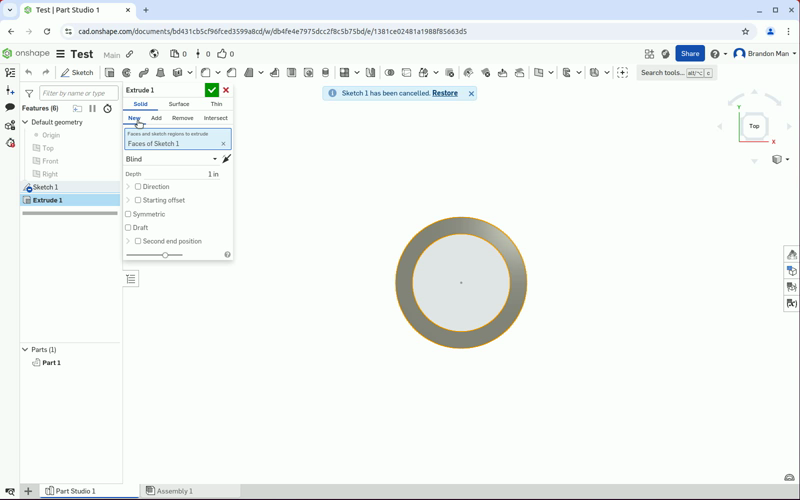
click(137, 120)
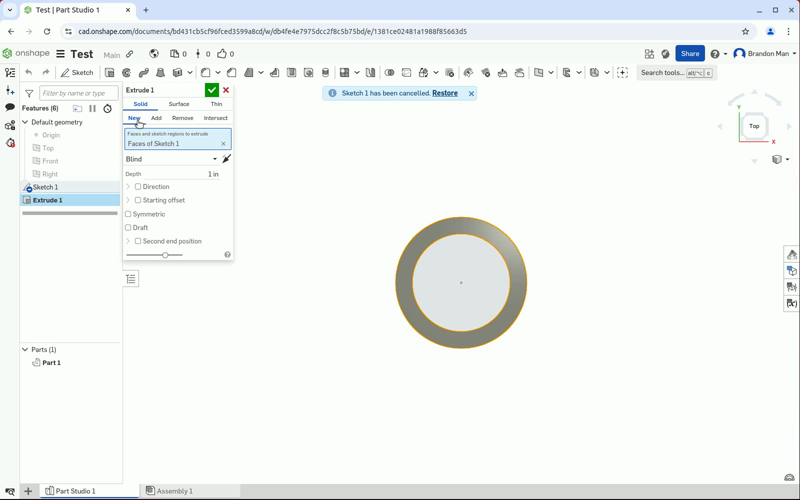
key(tab, 4)
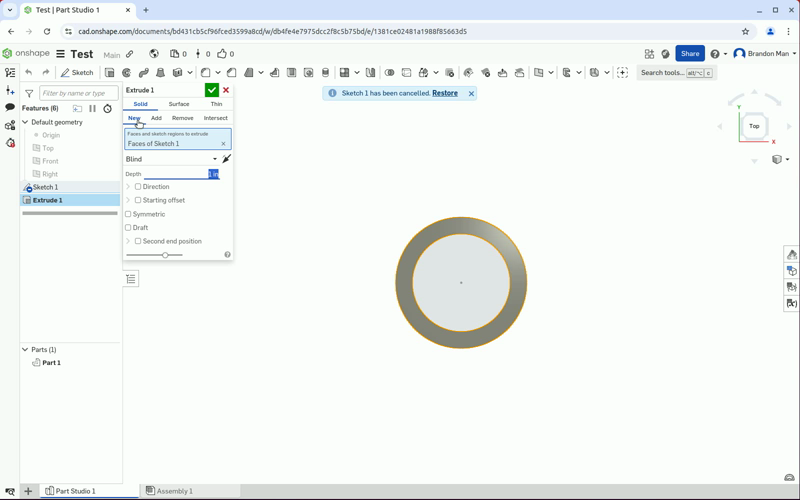
text(3.129)
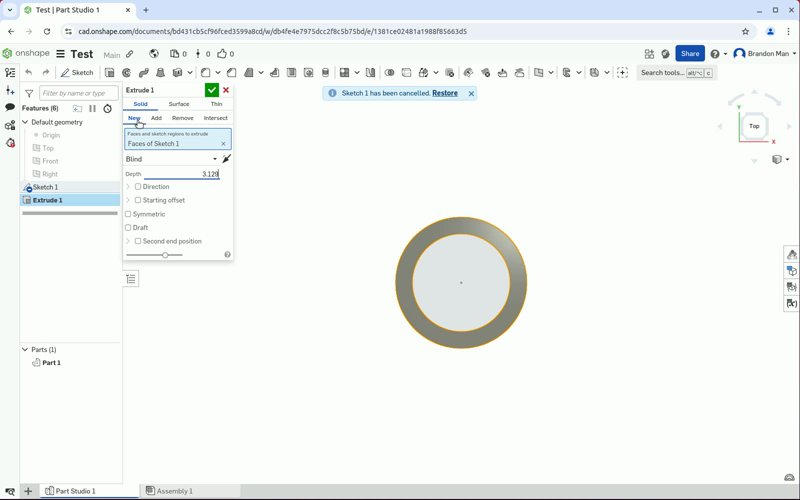
key(enter)
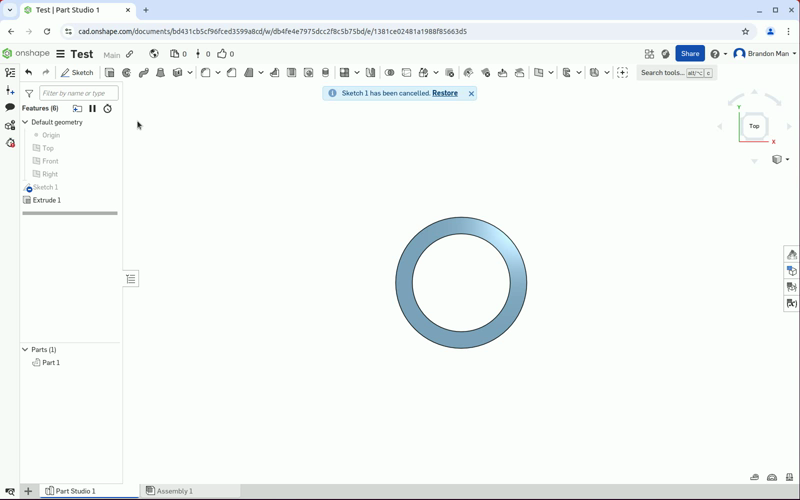
key(shift+h)
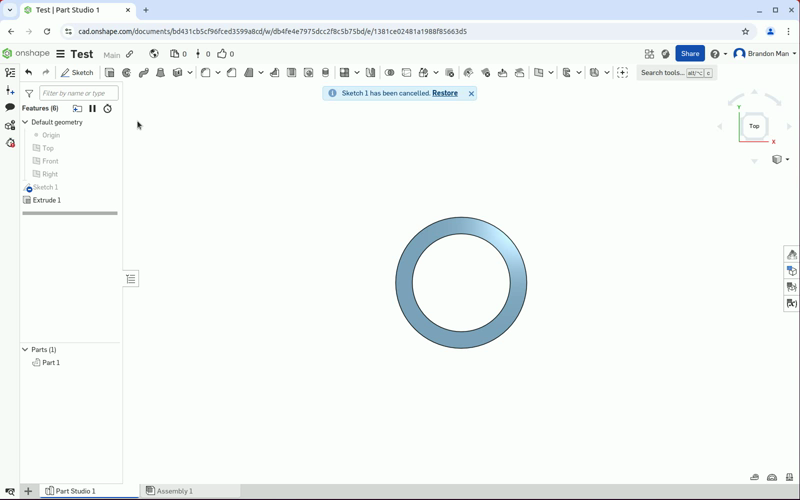
key(shift+h)
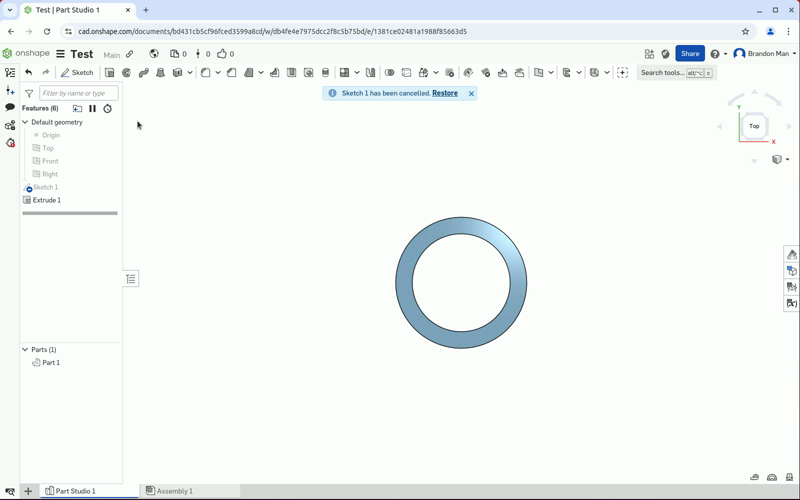
mouse_move(73, 189)
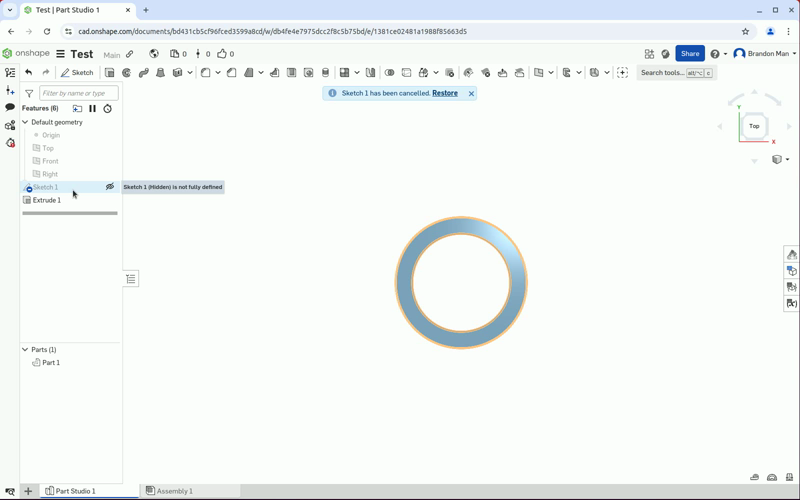
click(73, 189)
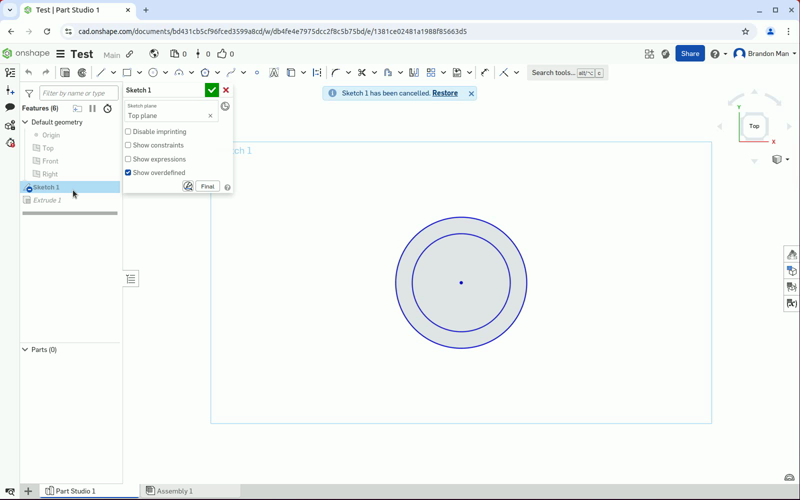
mouse_move(229, 92)
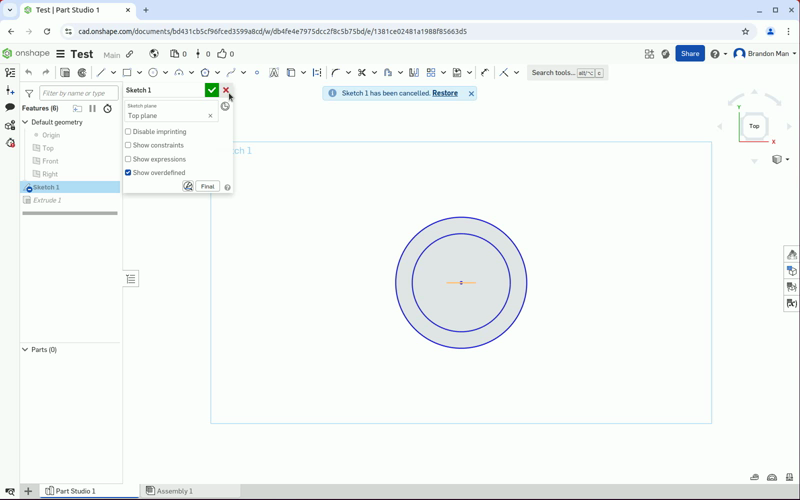
click(229, 92)
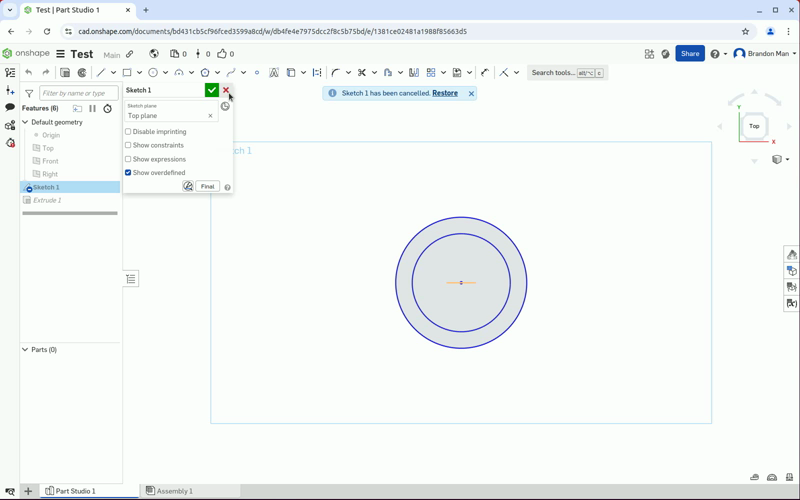
key(shift+s)
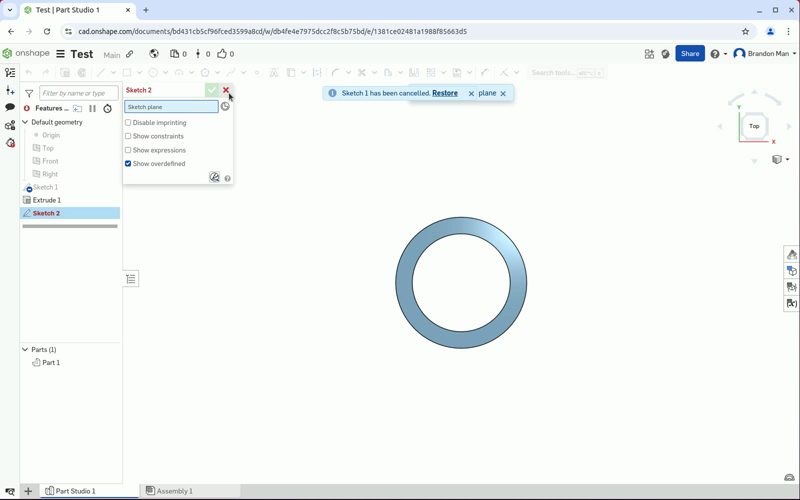
mouse_move(73, 150)
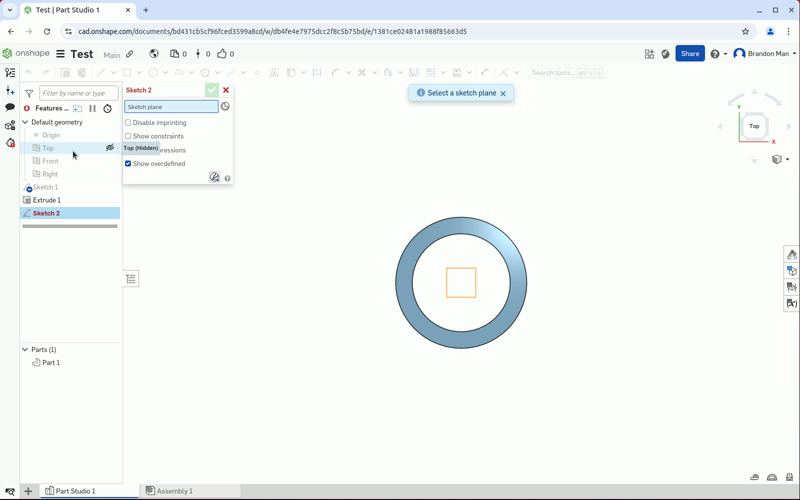
click(73, 150)
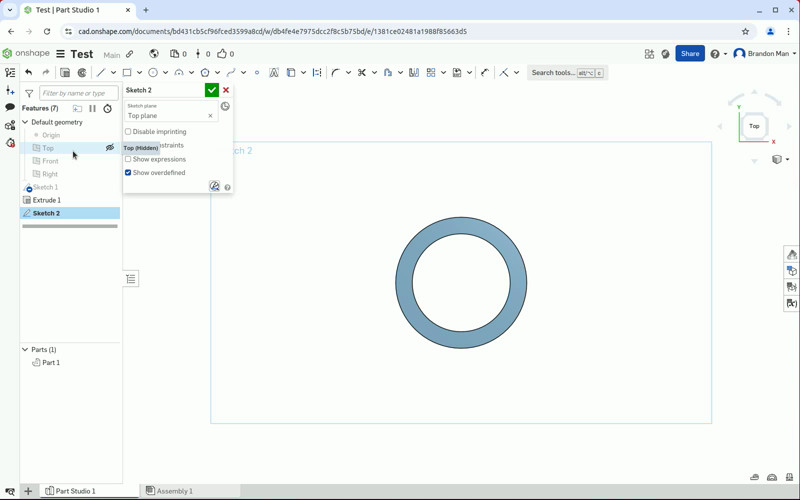
mouse_move(73, 352)
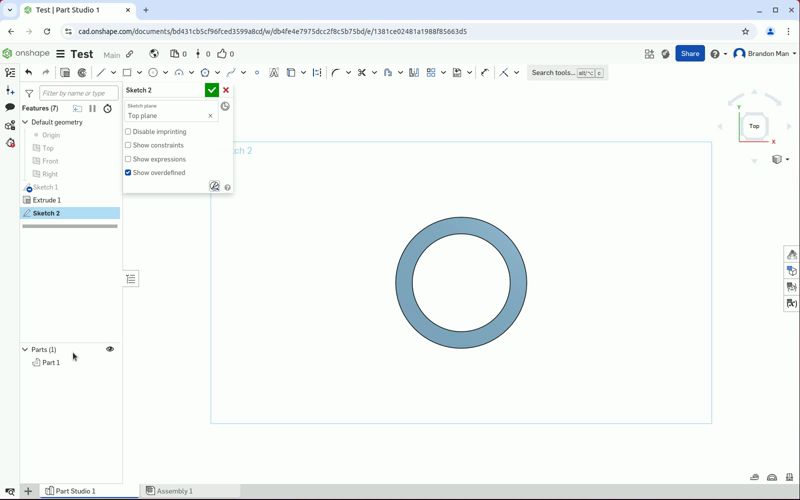
key(y)
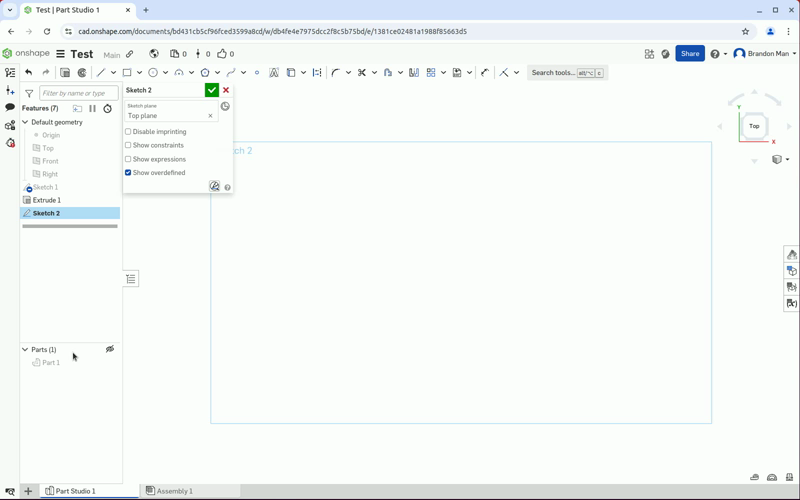
key(c)
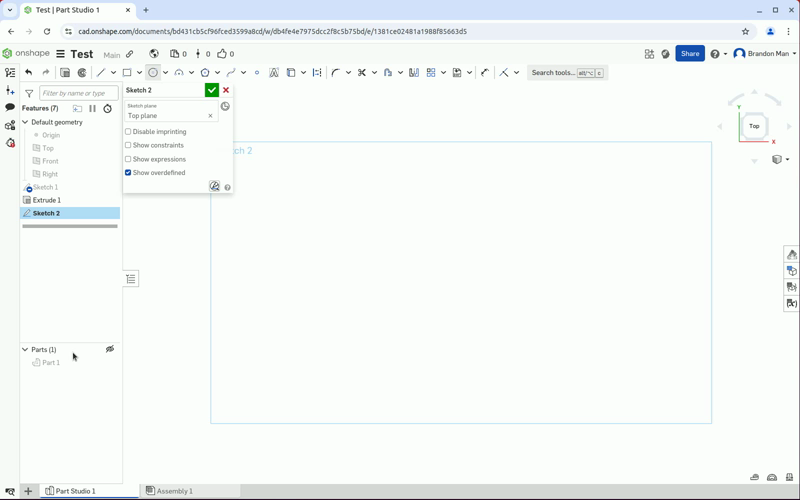
key_down(shift)
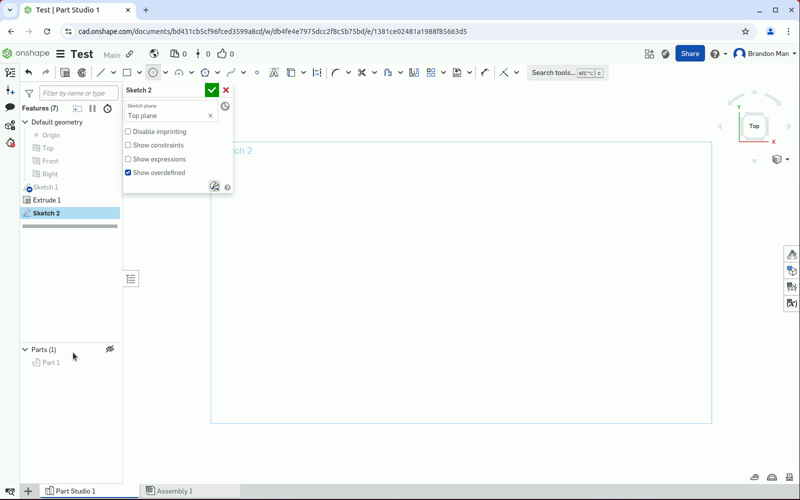
mouse_move(460, 282)
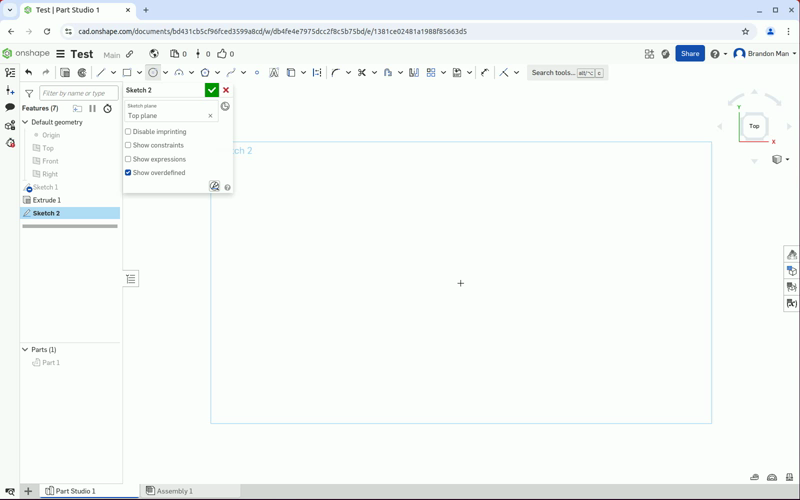
click(460, 282)
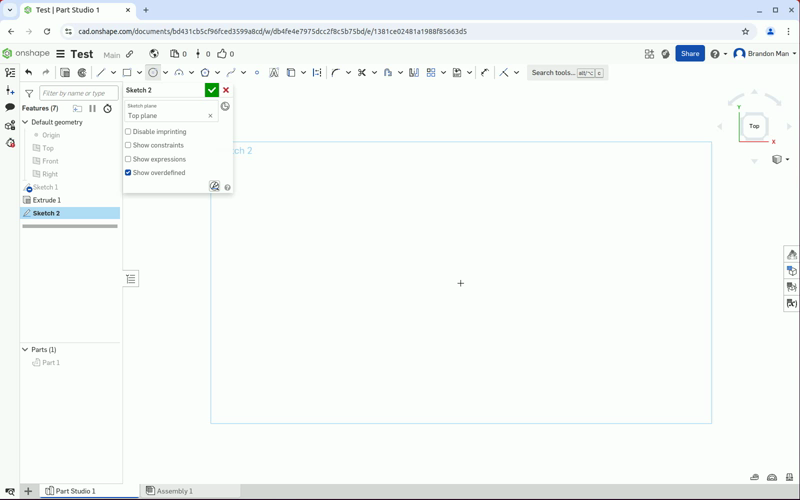
key_up(shift)
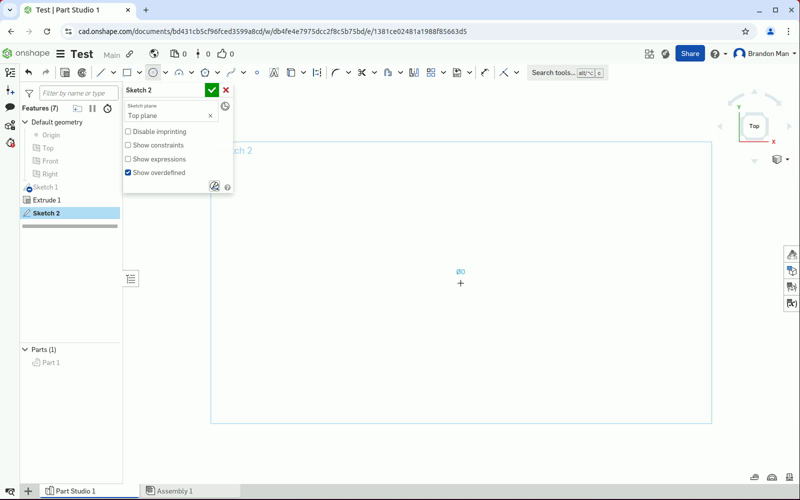
mouse_move(510, 282)
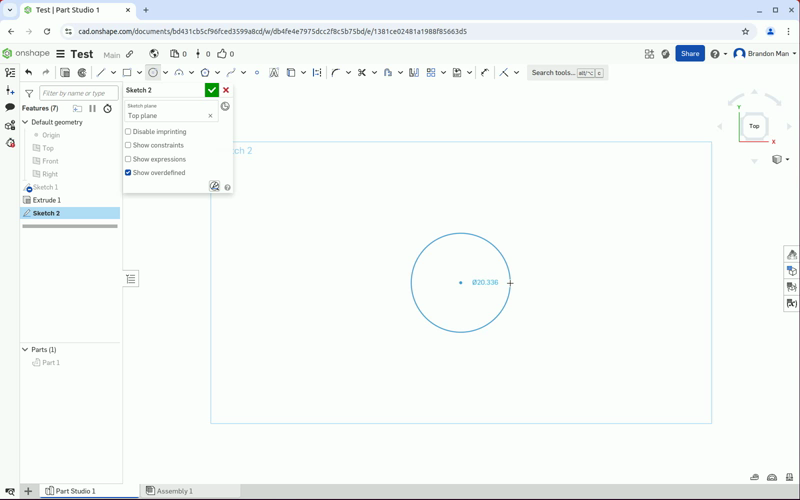
click(510, 282)
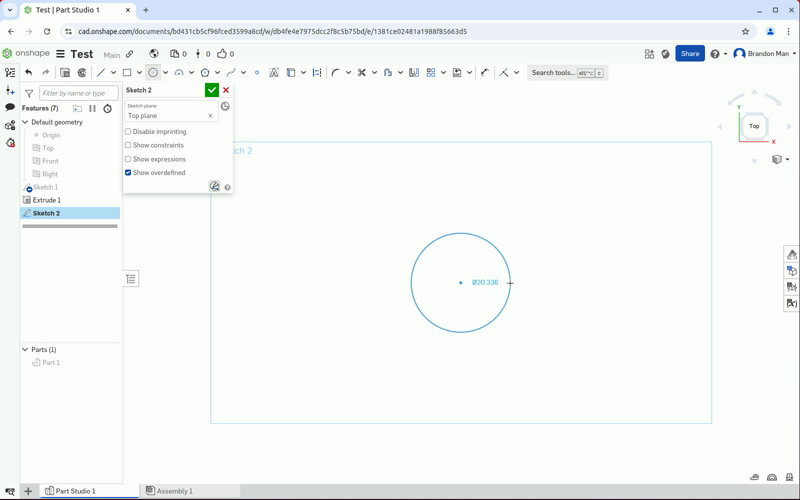
key(esc)
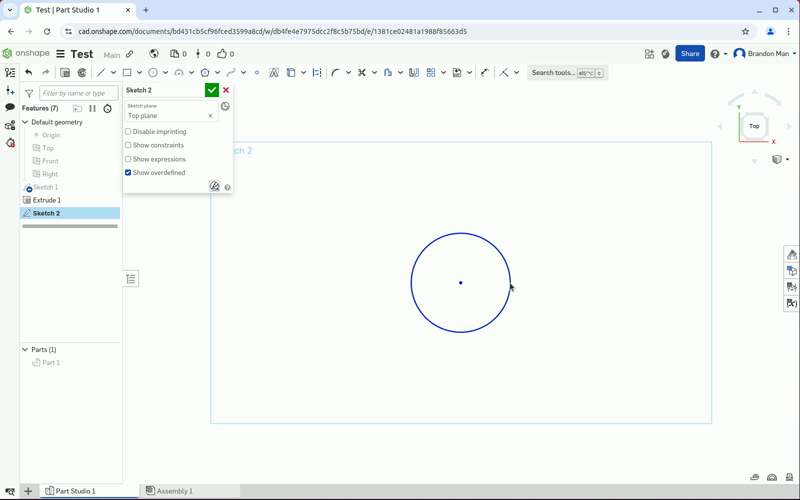
key(c)
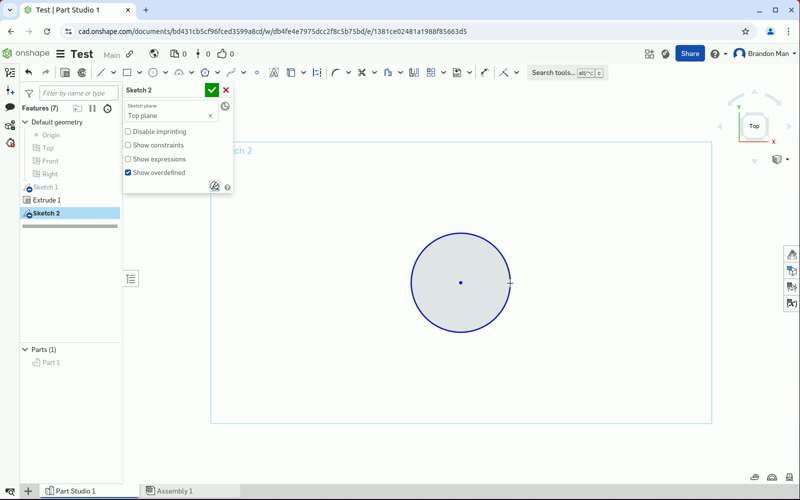
key_down(shift)
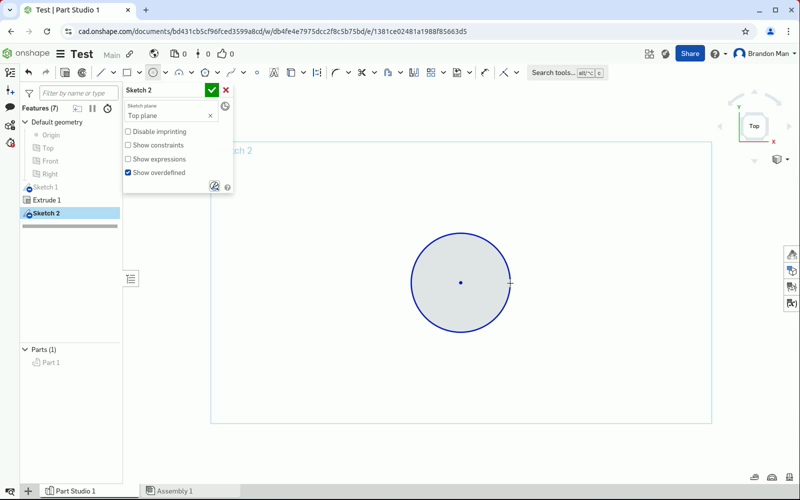
mouse_move(460, 282)
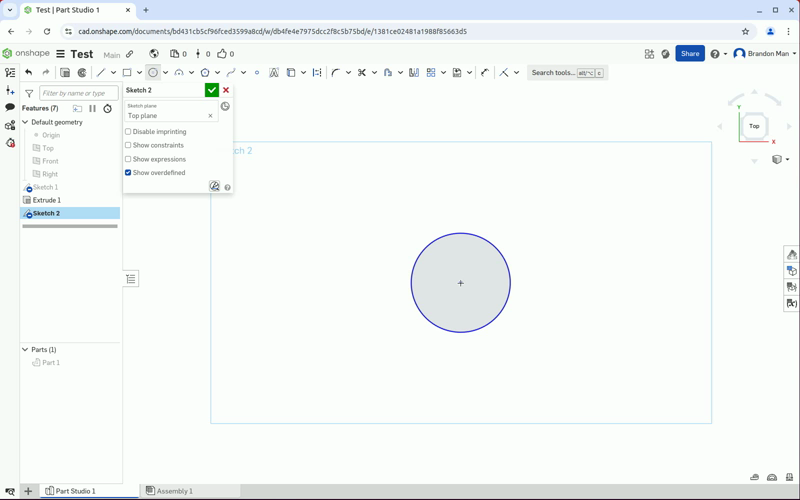
click(460, 282)
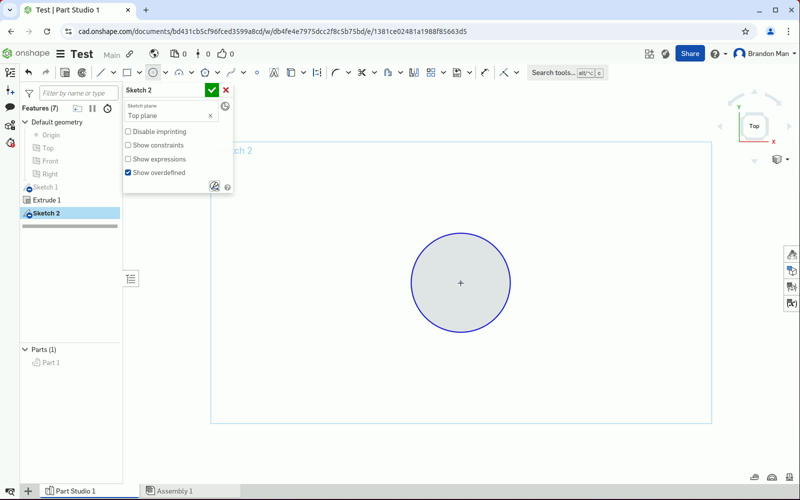
key_up(shift)
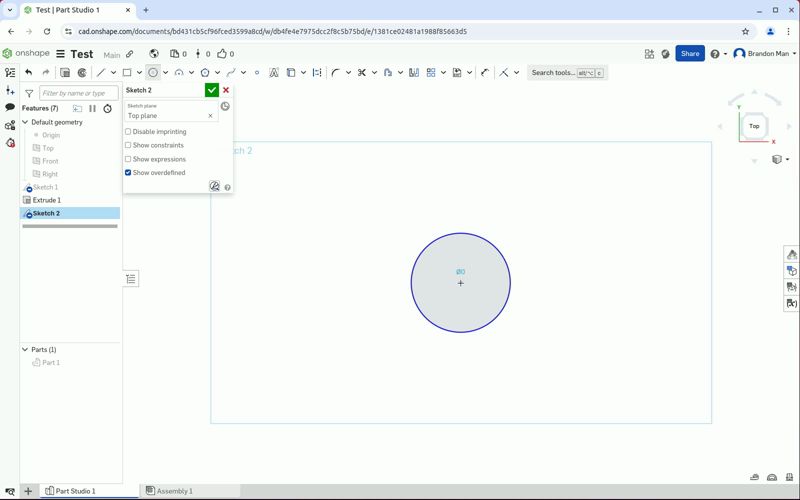
mouse_move(501, 282)
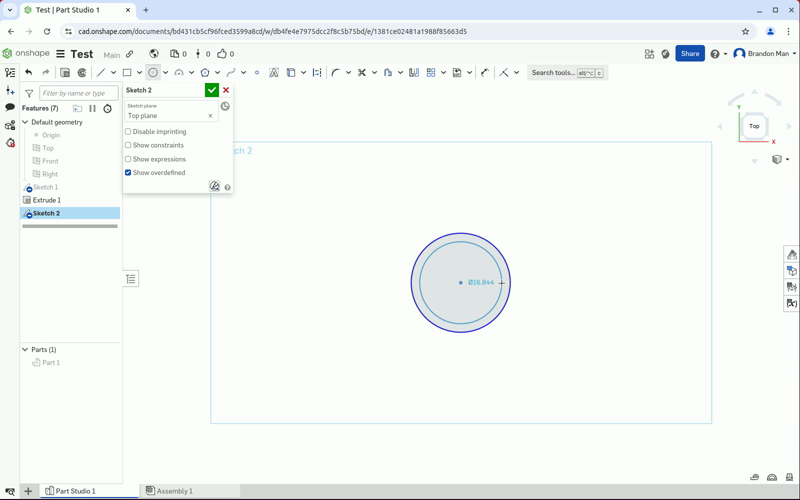
click(501, 282)
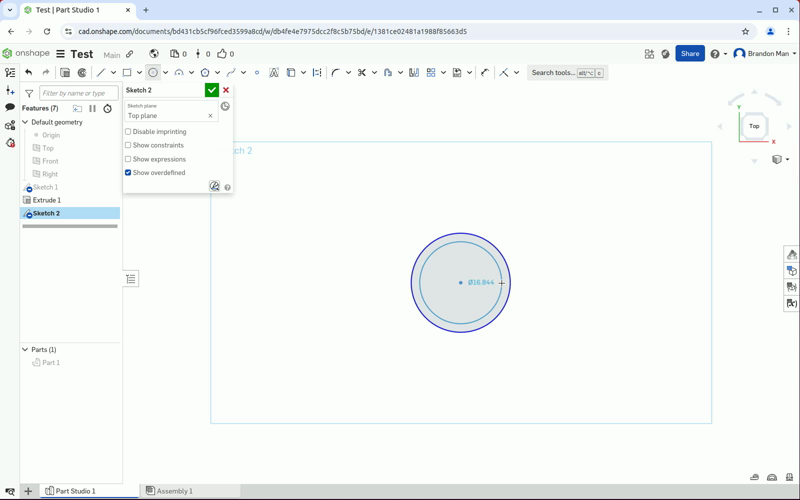
key(esc)
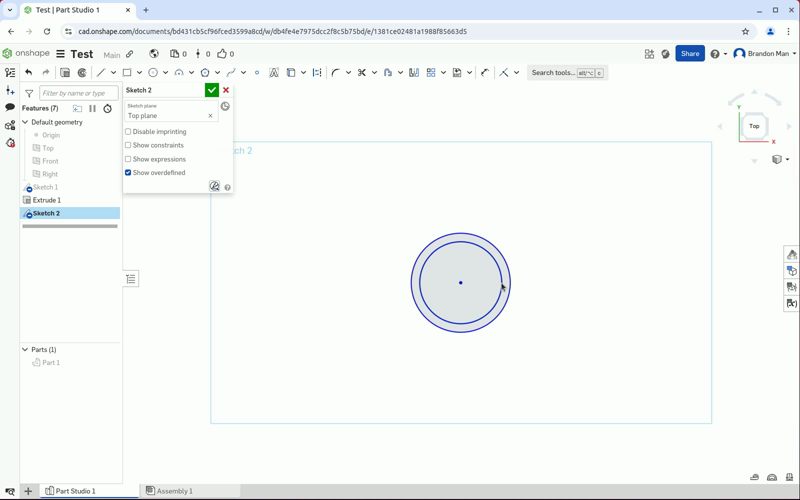
mouse_move(471, 237)
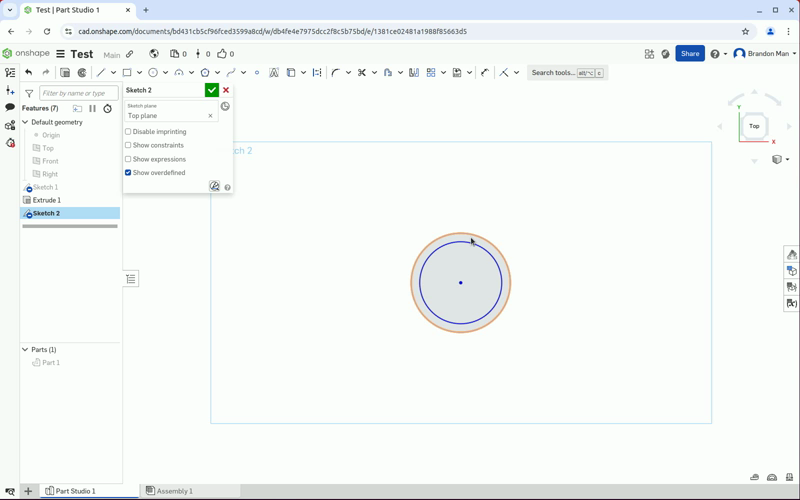
click(471, 237)
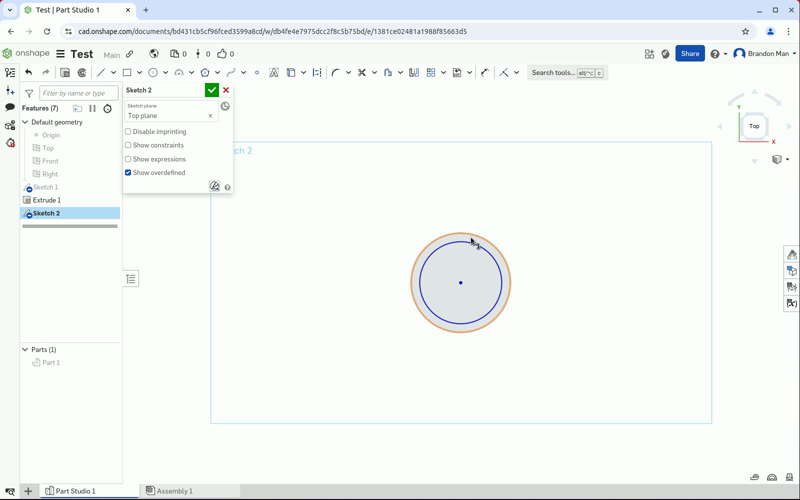
mouse_move(73, 352)
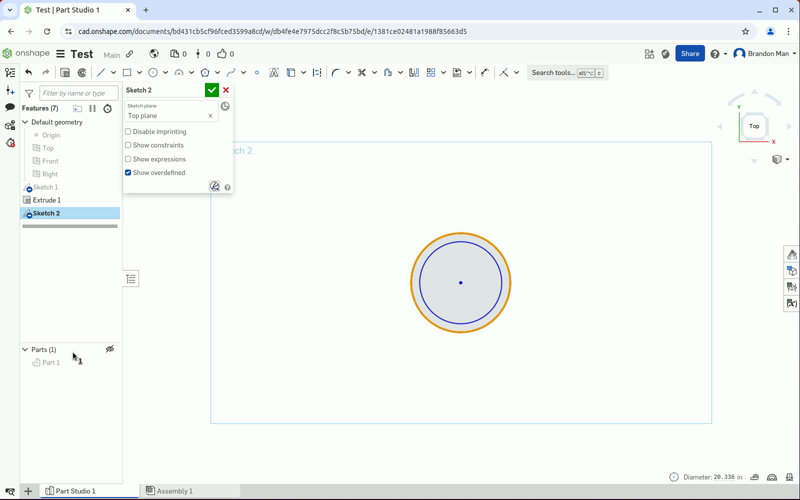
key(shift+y)
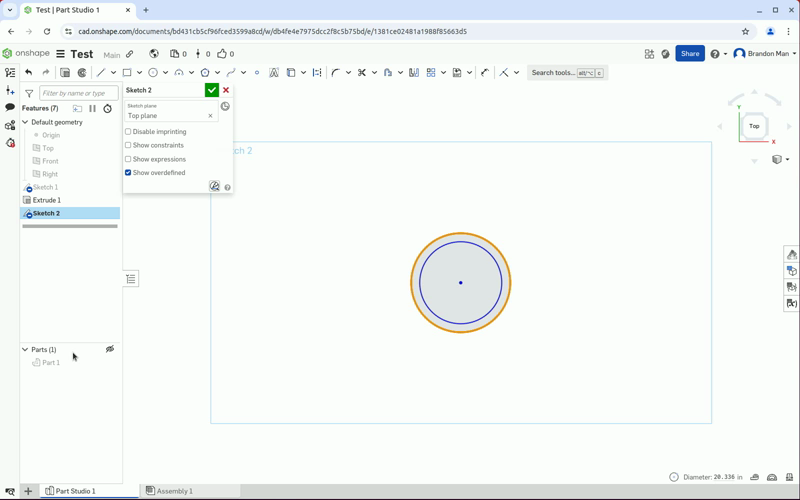
key(shift+e)
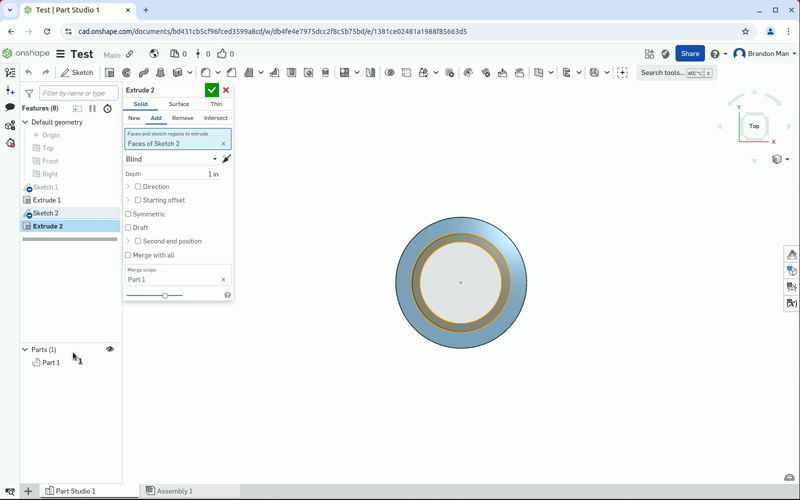
mouse_move(143, 106)
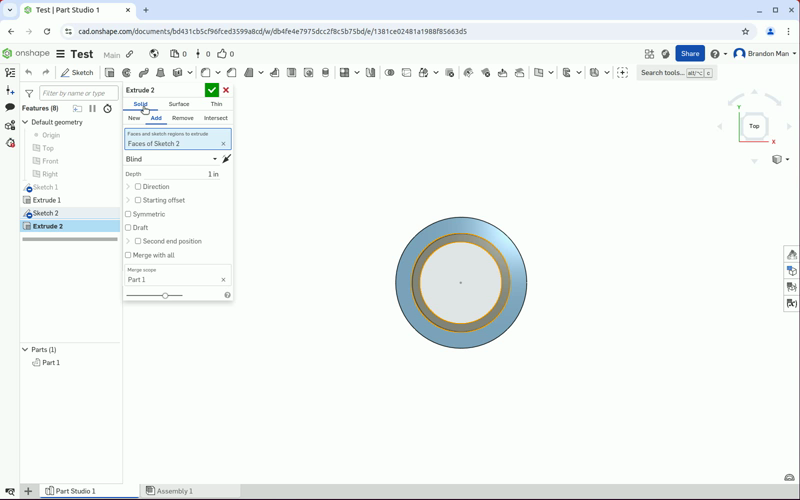
click(143, 106)
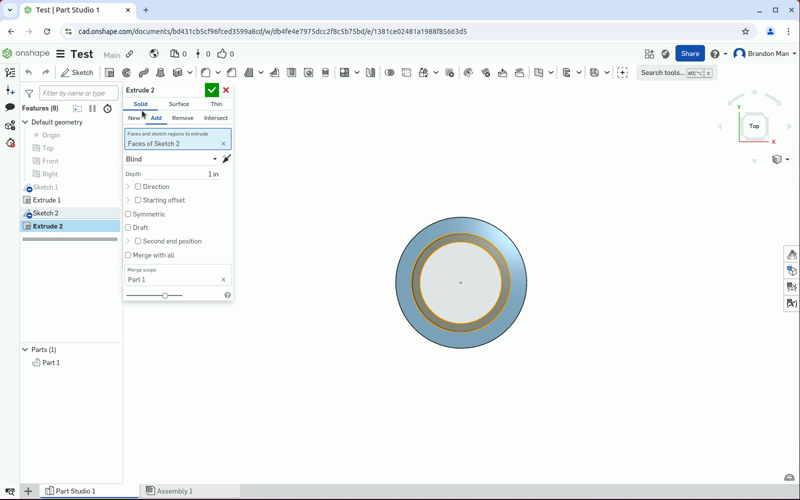
mouse_move(137, 120)
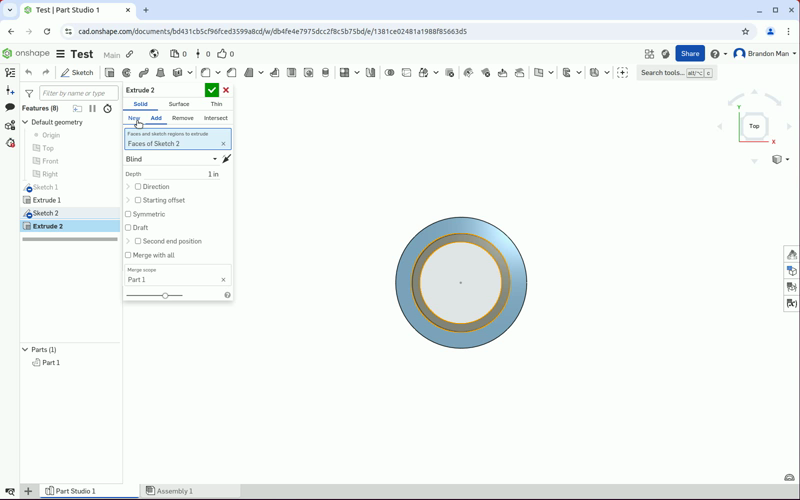
click(137, 120)
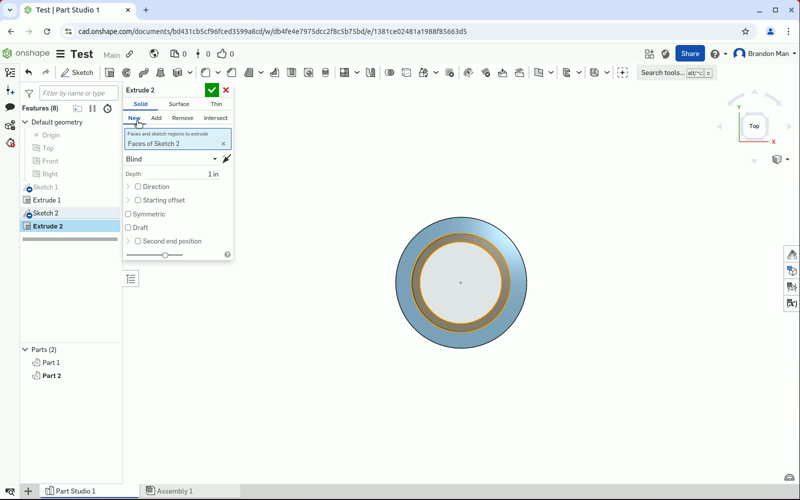
key(tab, 4)
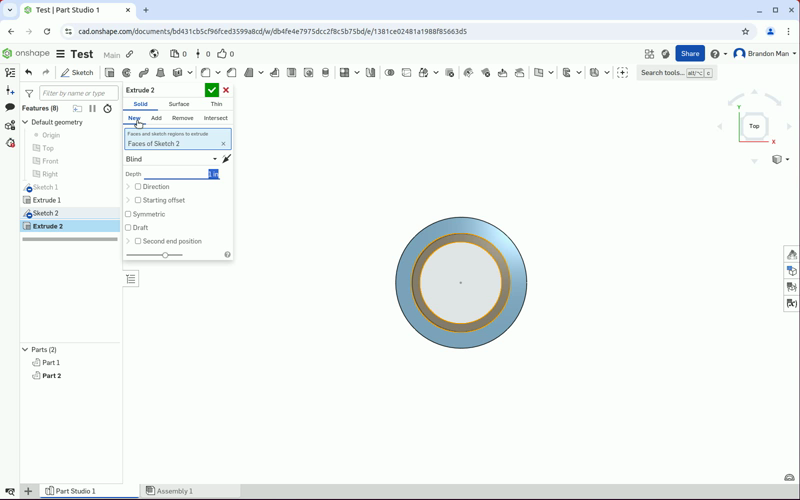
text(23.108)
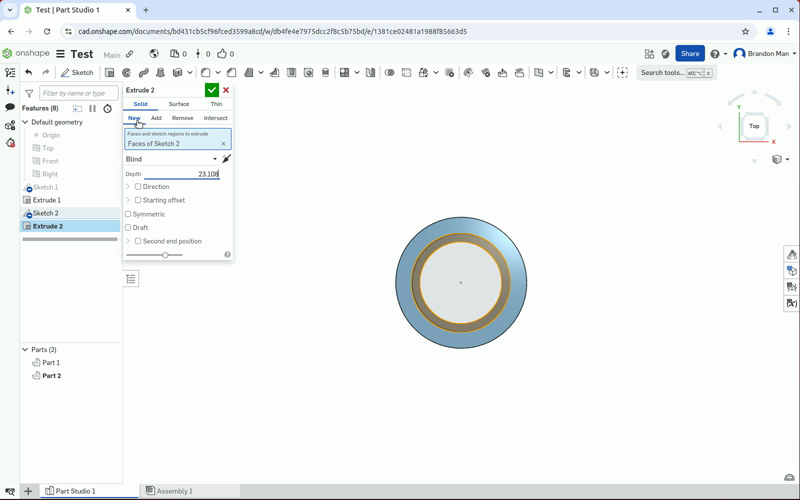
key(enter)
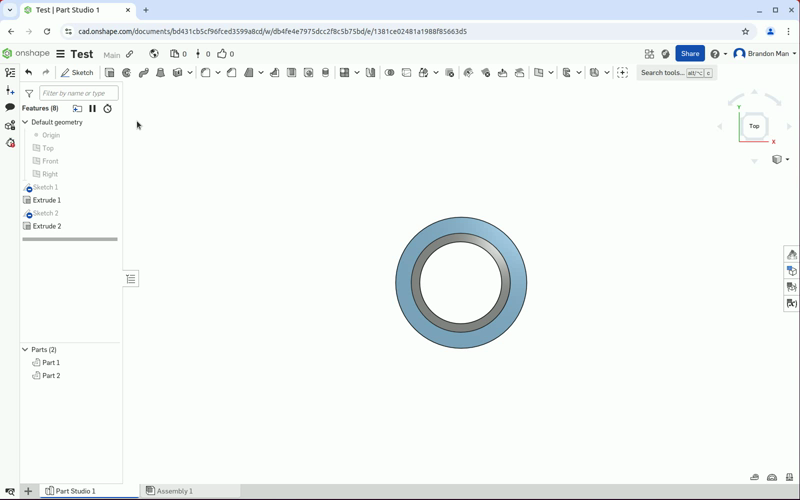
key(shift+h)
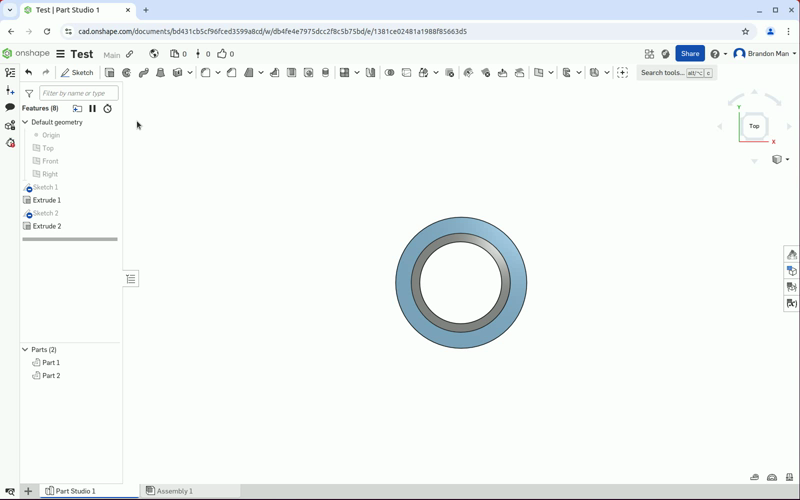
key(shift+h)
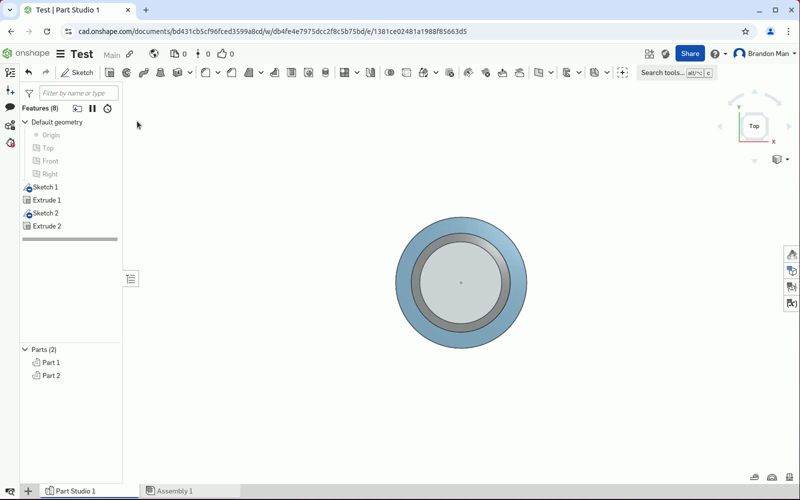
key(shift+7)
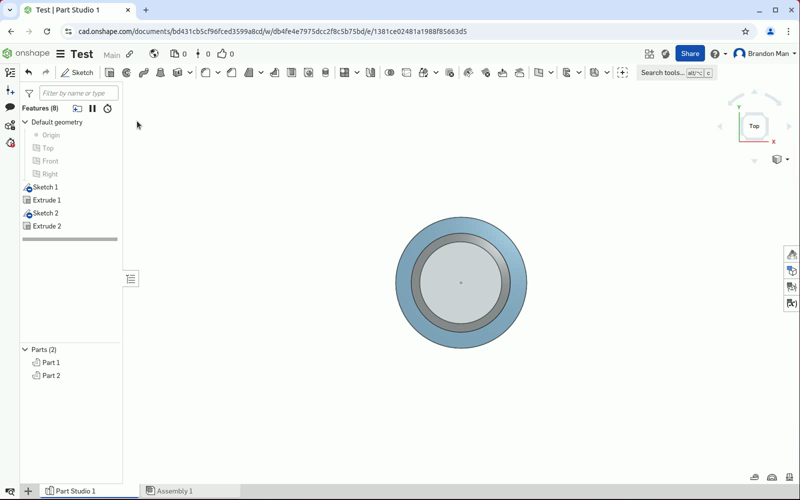
key(up, 3)
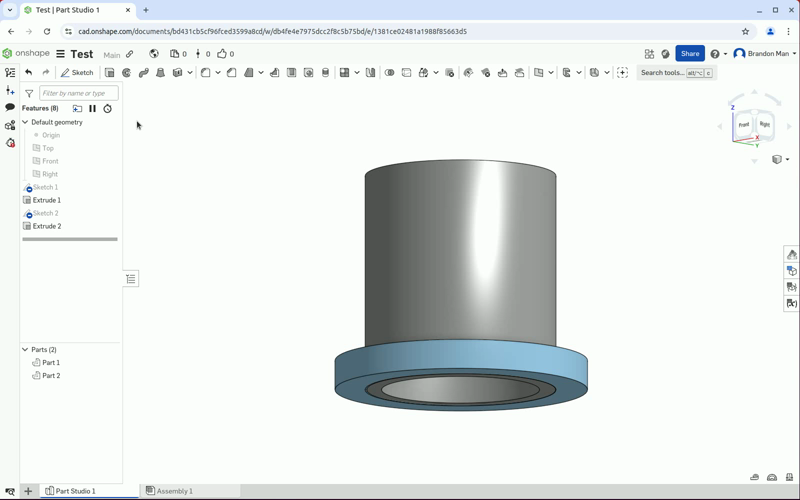
key(left, 3)
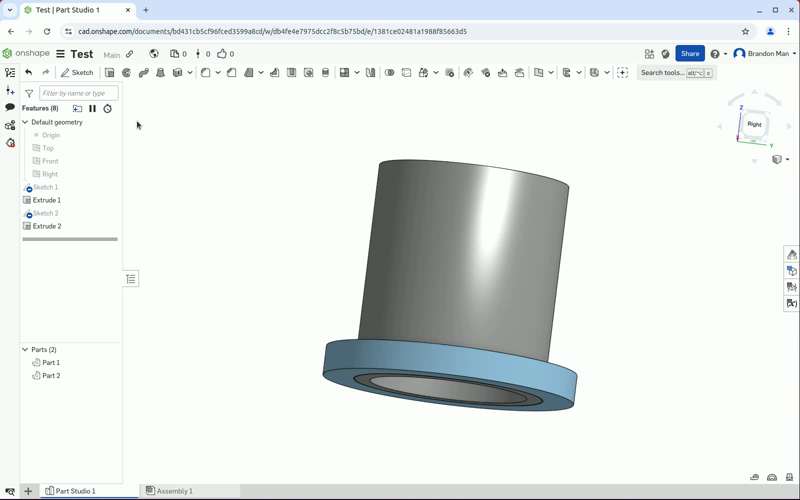
key(right, 3)
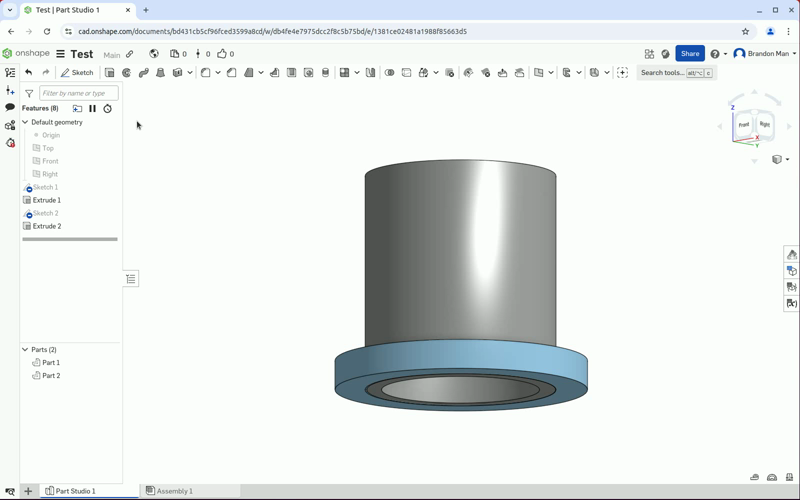
key(down, 3)
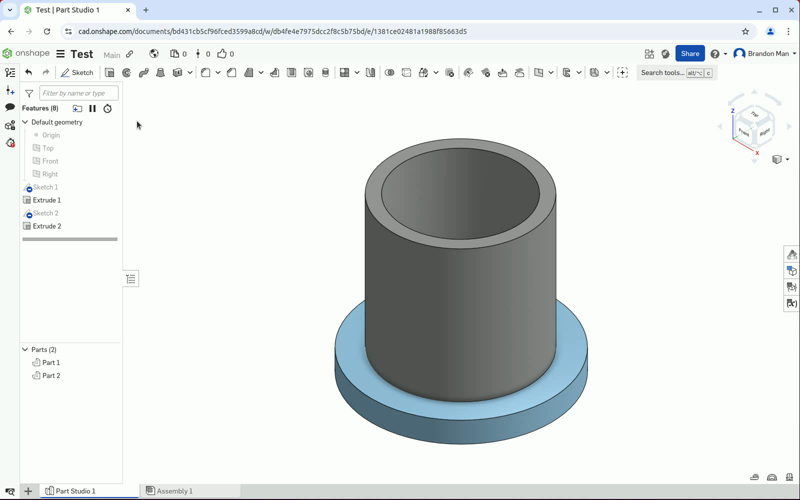
mouse_move(73, 189)
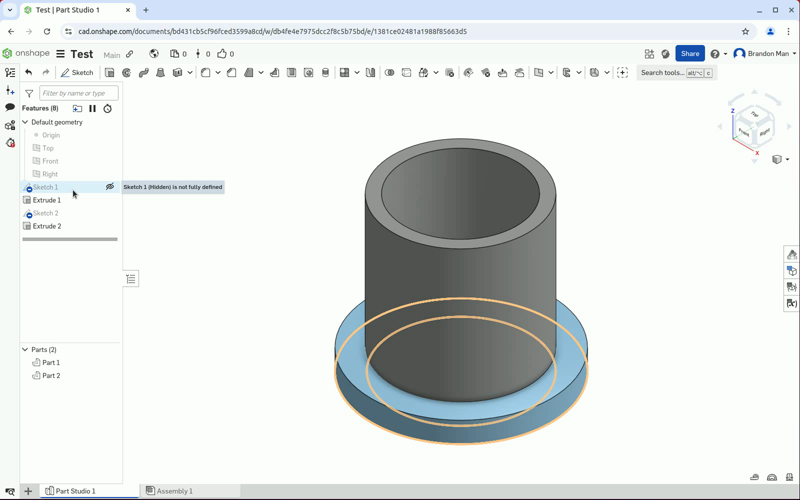
click(73, 189)